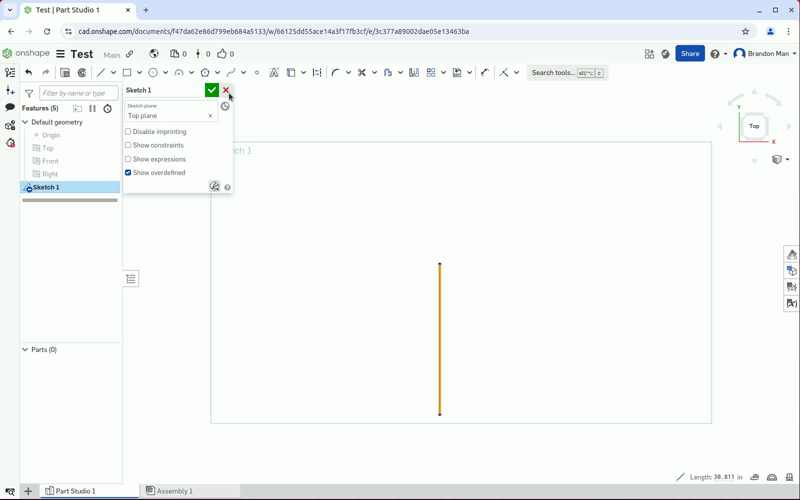
key(shift+h)
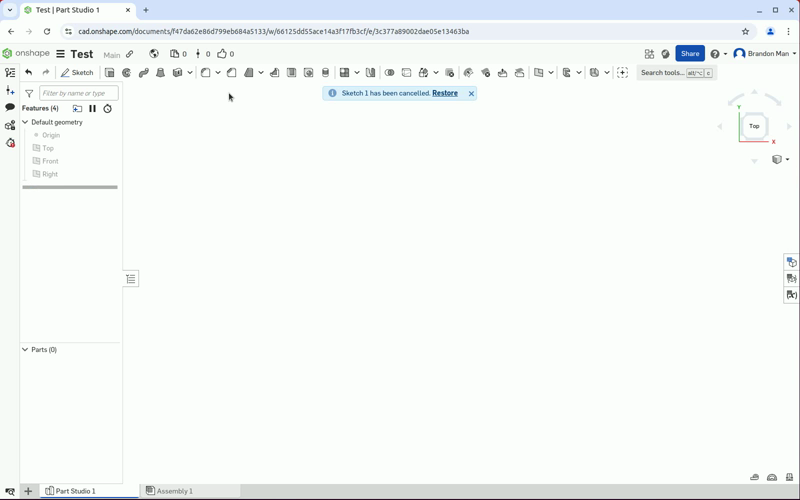
mouse_move(73, 352)
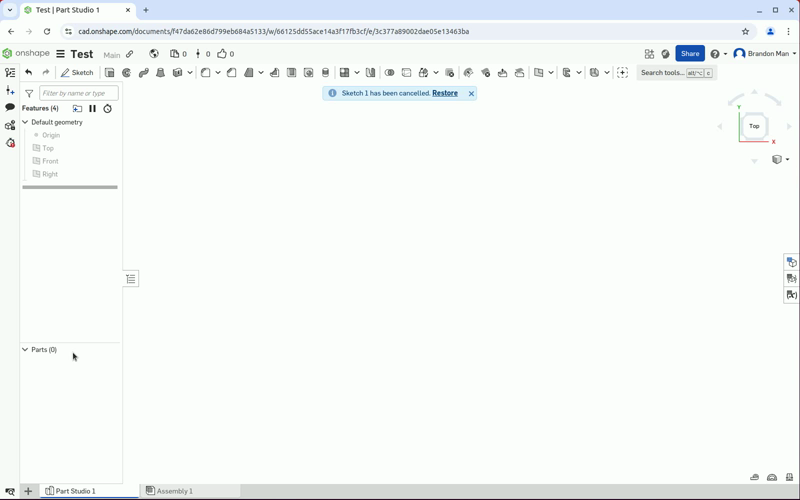
key(y)
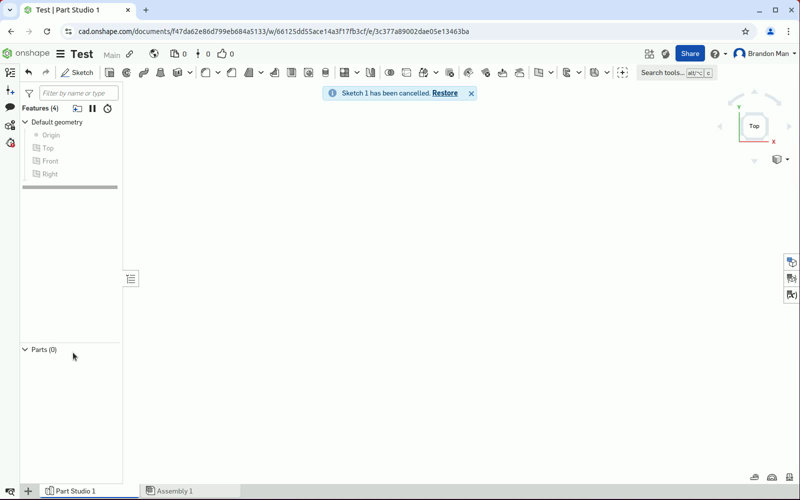
key(shift+p)
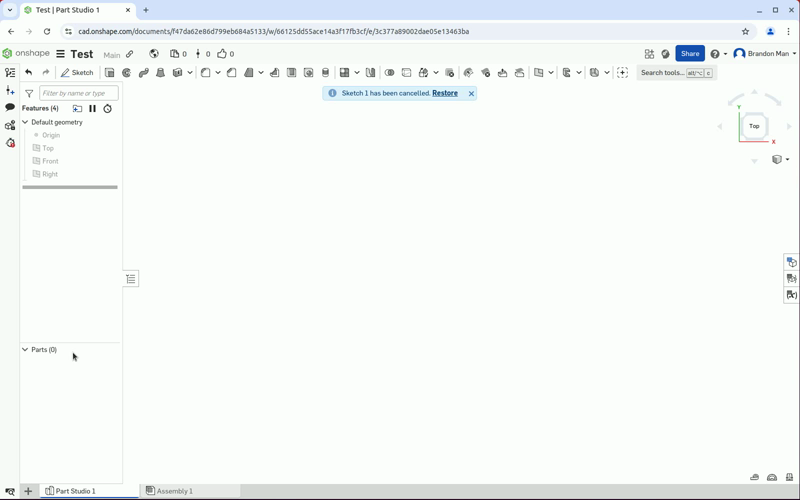
key(space)
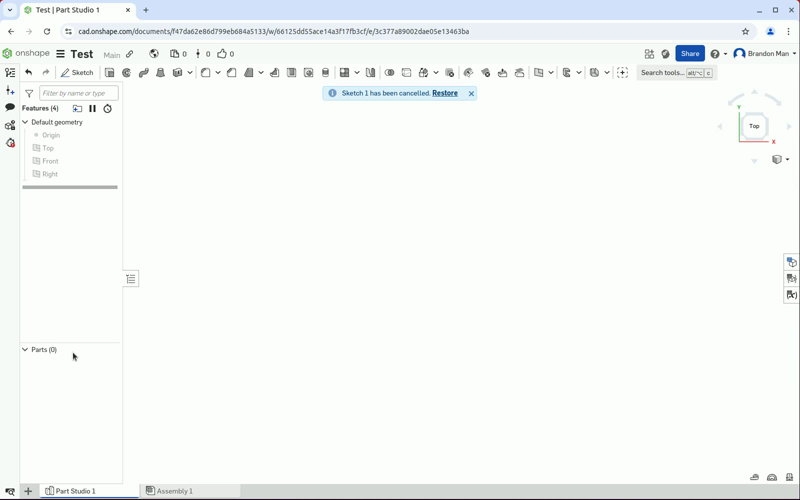
key_down(shift)
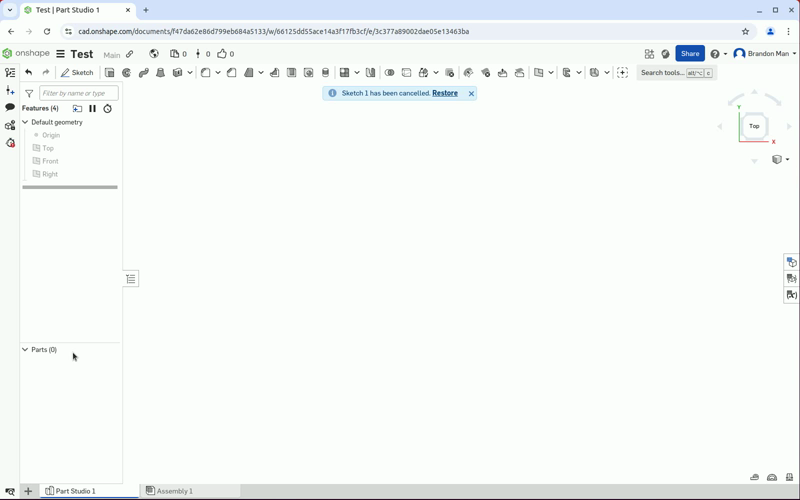
key(up)
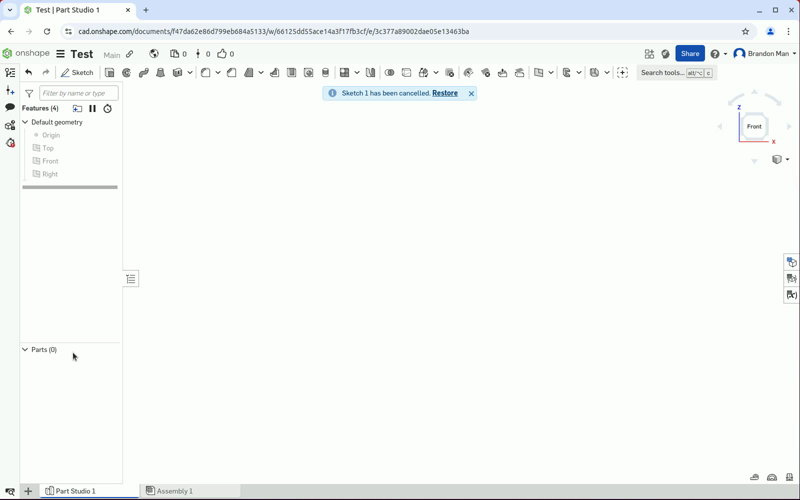
key_up(shift)
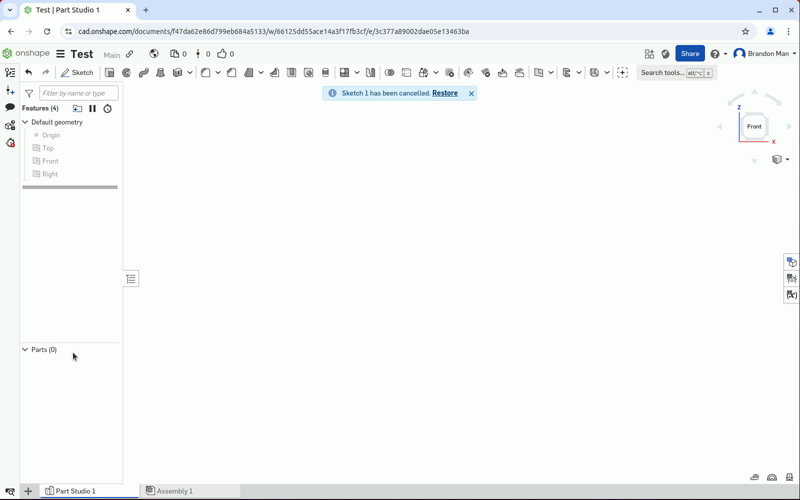
mouse_move(73, 352)
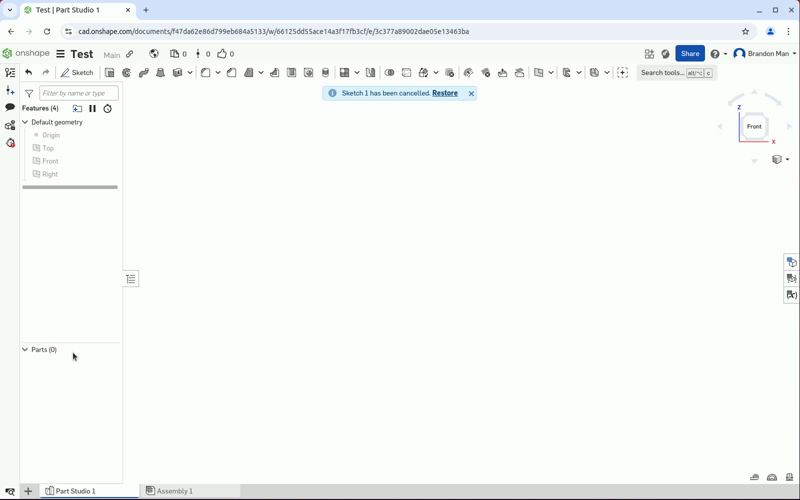
key(shift+y)
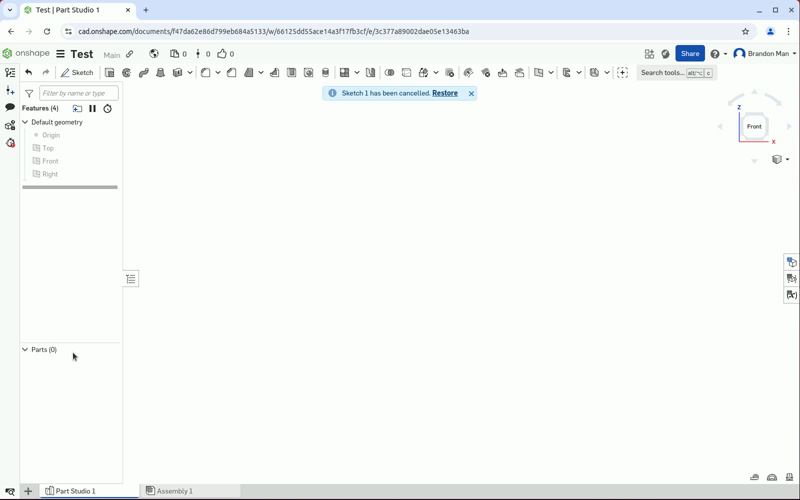
key(shift+s)
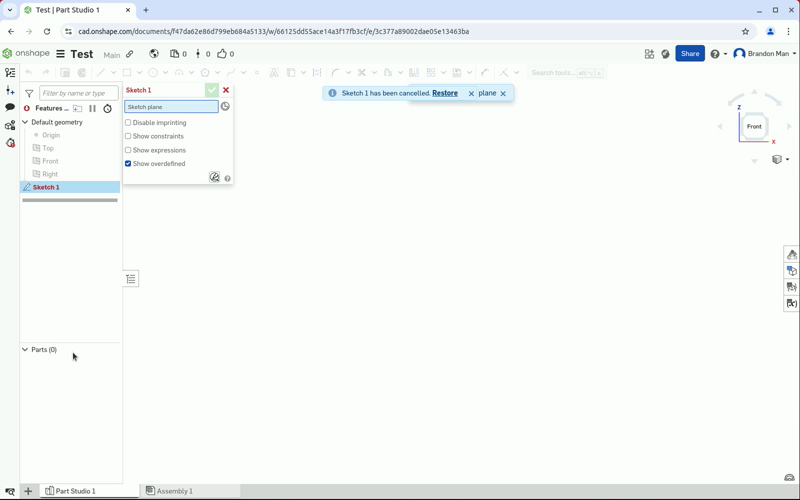
mouse_move(73, 163)
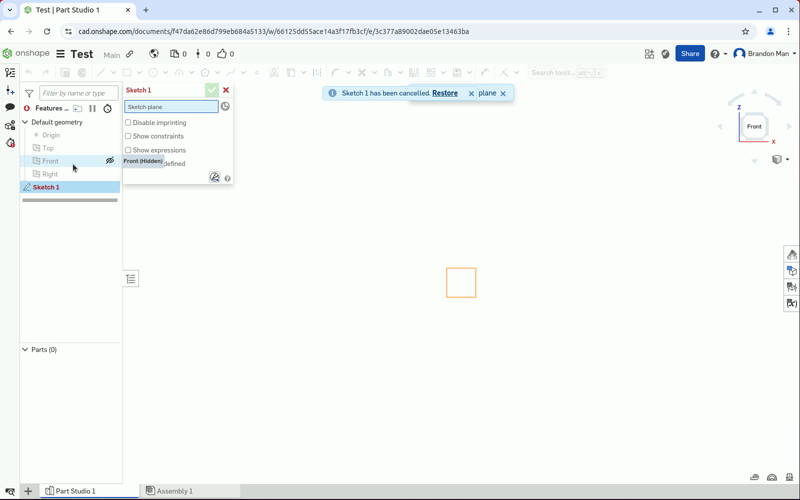
click(73, 163)
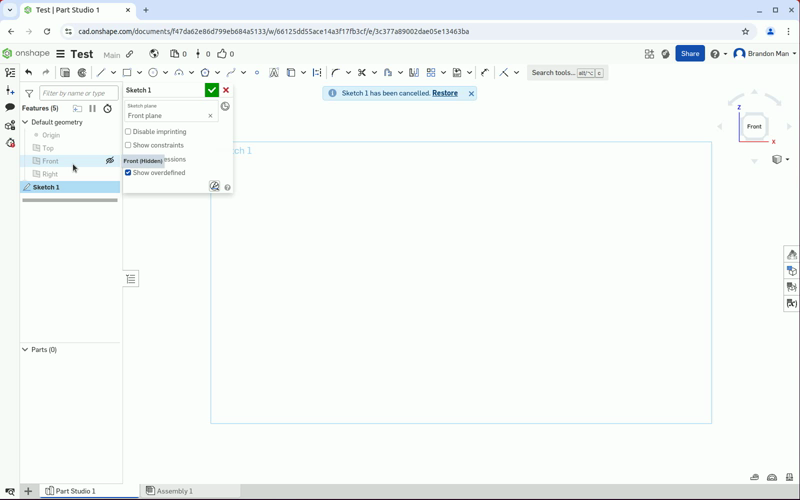
mouse_move(73, 352)
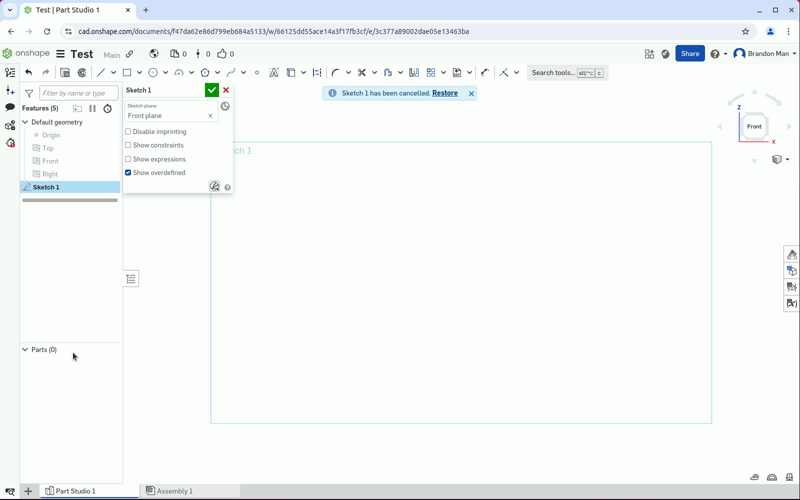
key(y)
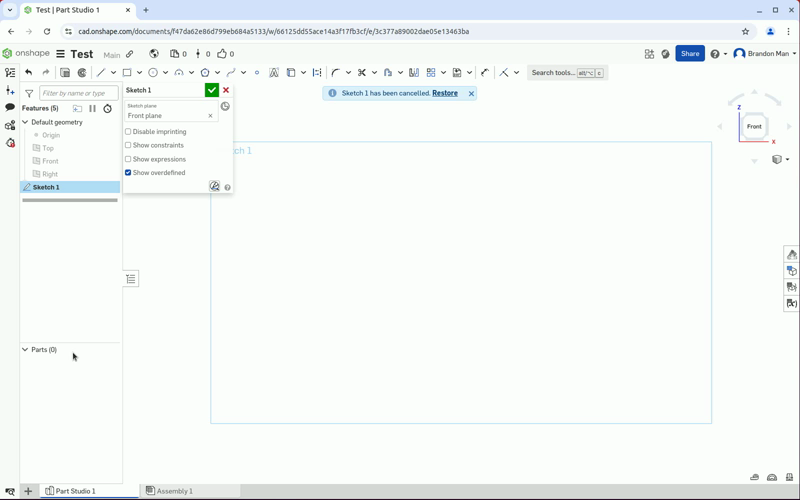
key(c)
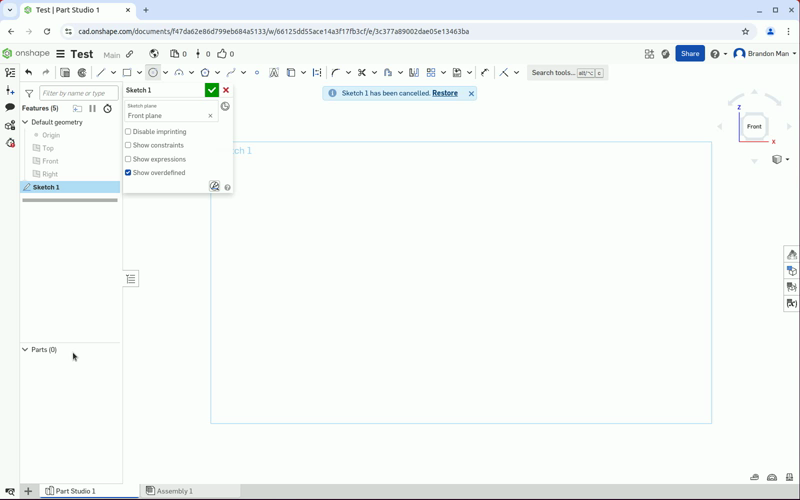
key_down(shift)
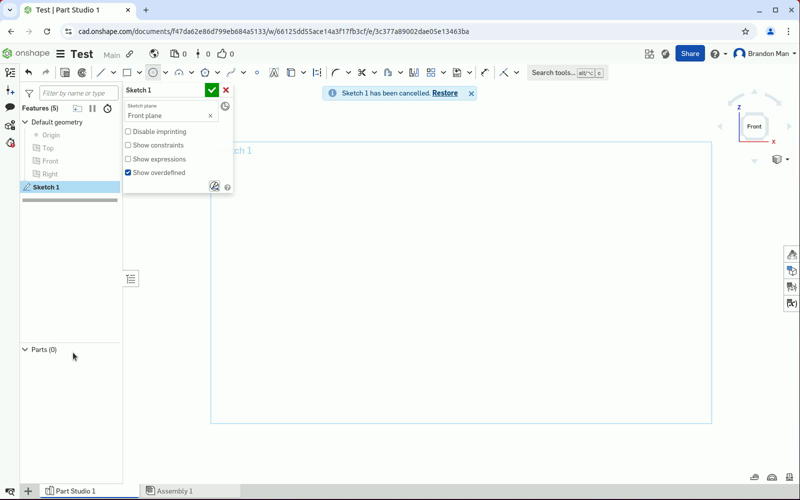
mouse_move(461, 282)
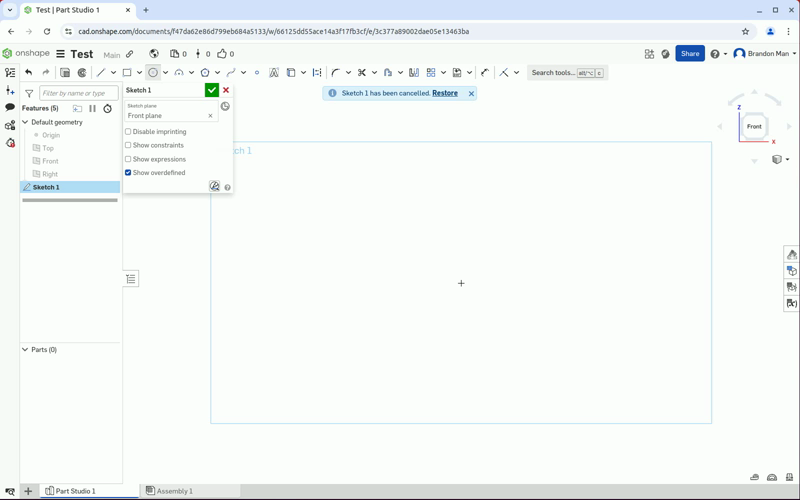
click(461, 282)
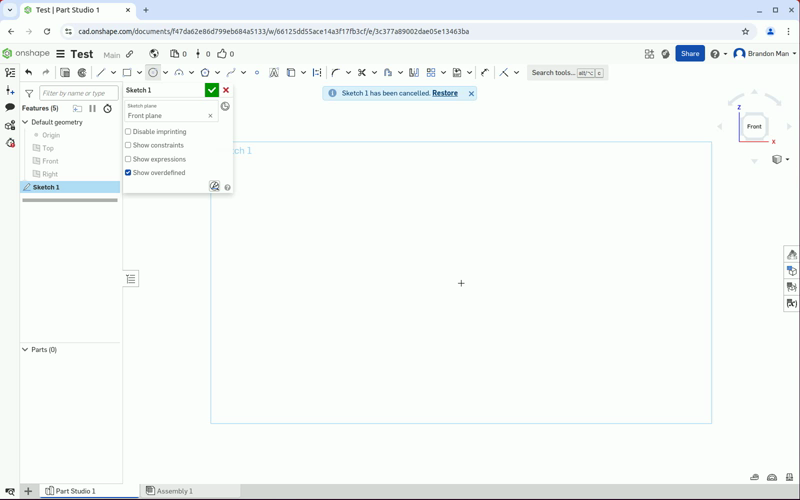
key_up(shift)
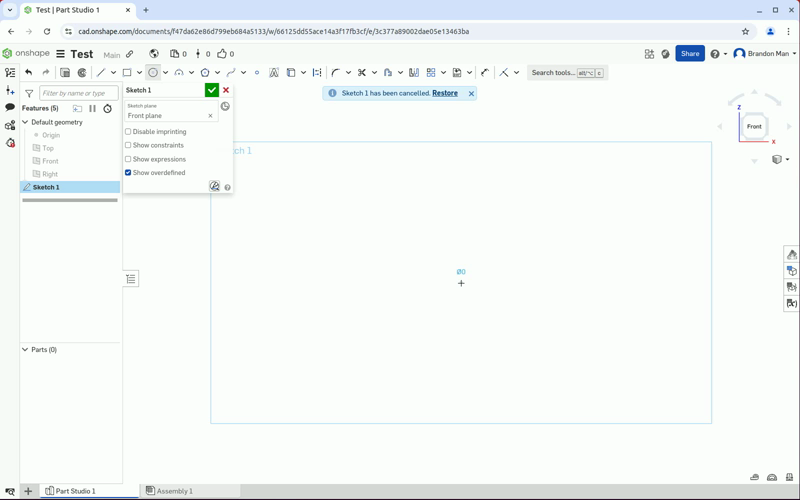
mouse_move(503, 282)
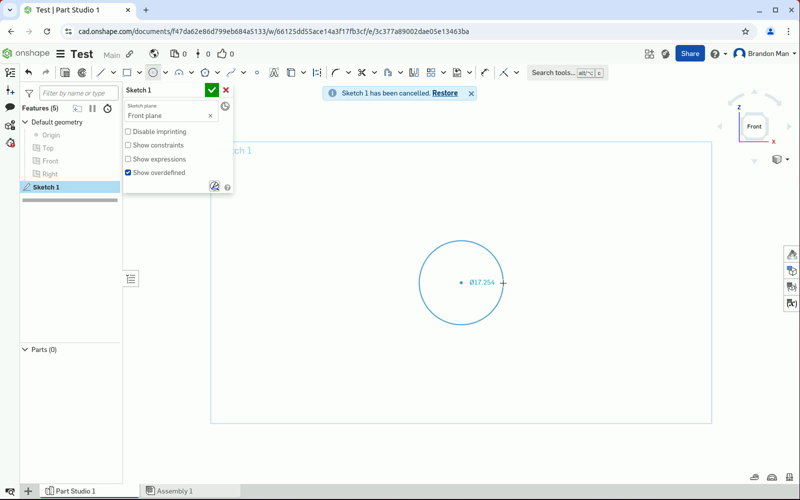
click(503, 282)
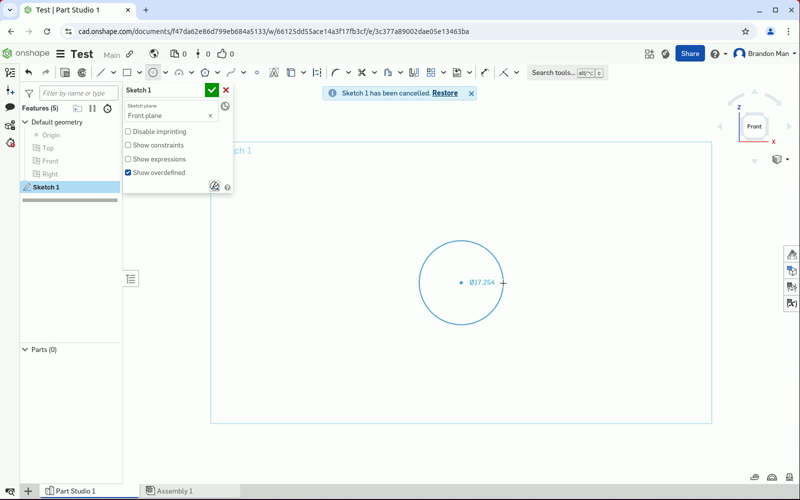
key(esc)
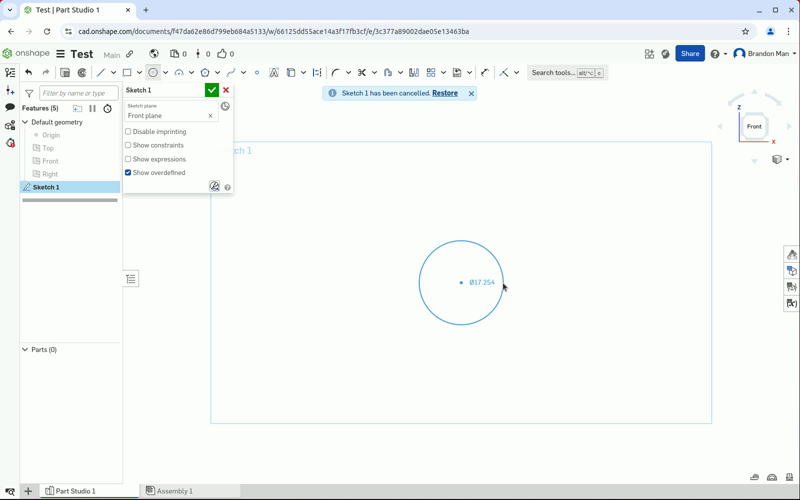
mouse_move(461, 298)
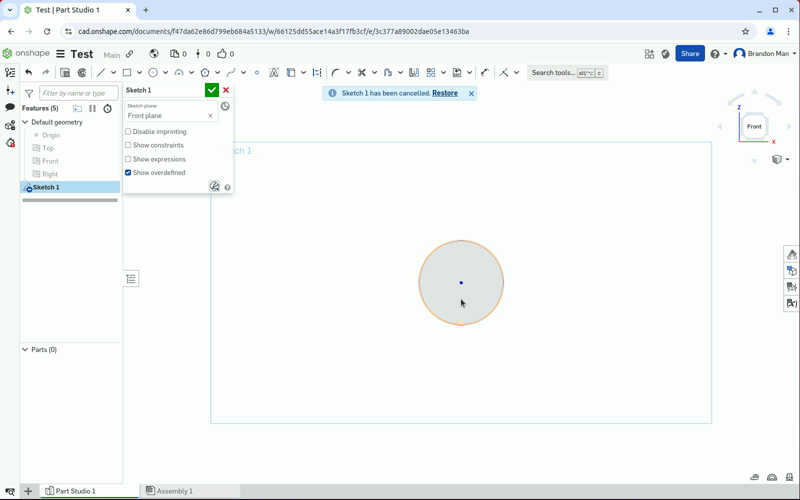
click(461, 298)
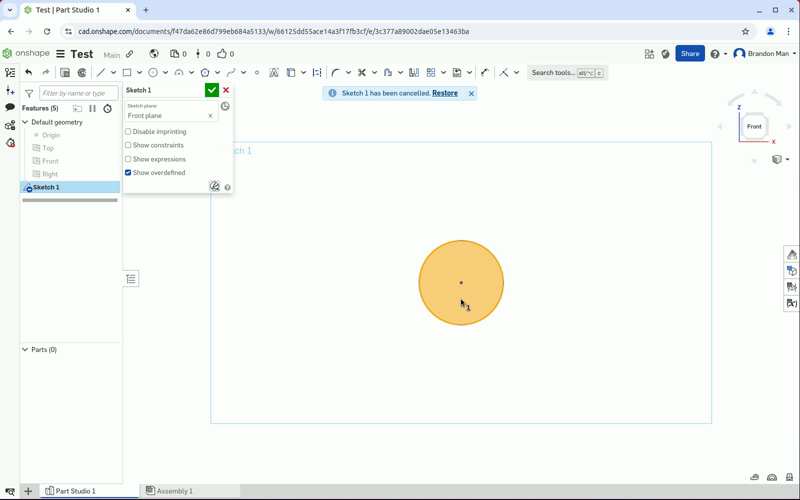
mouse_move(73, 352)
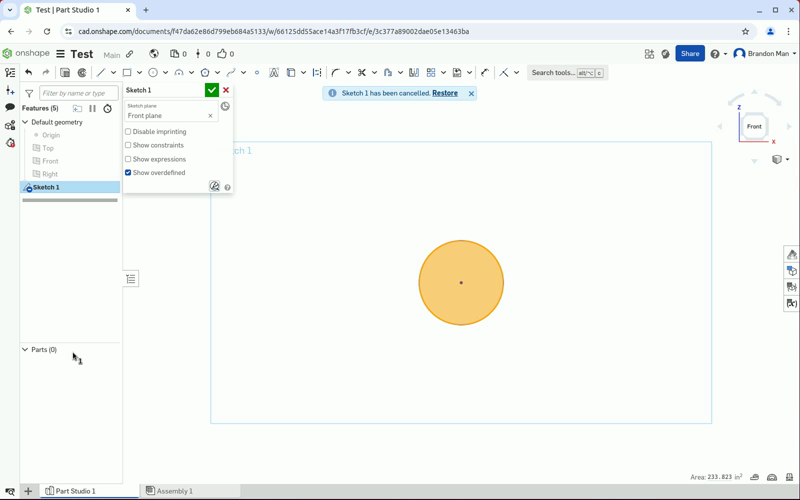
key(shift+y)
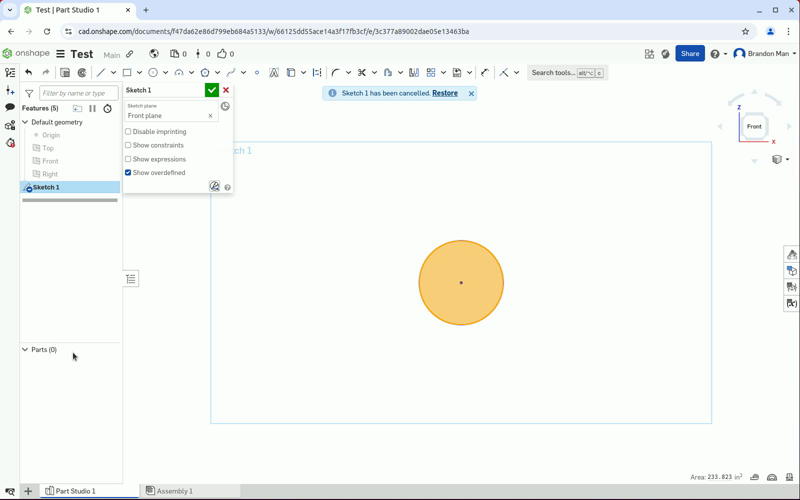
key(shift+e)
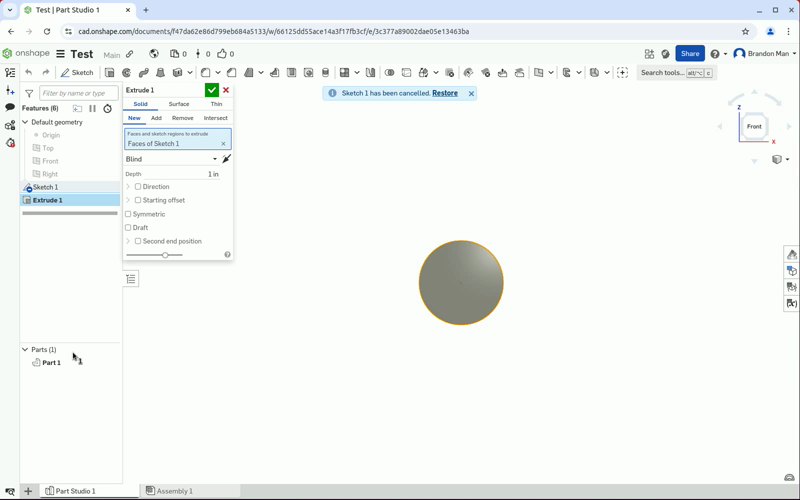
mouse_move(143, 106)
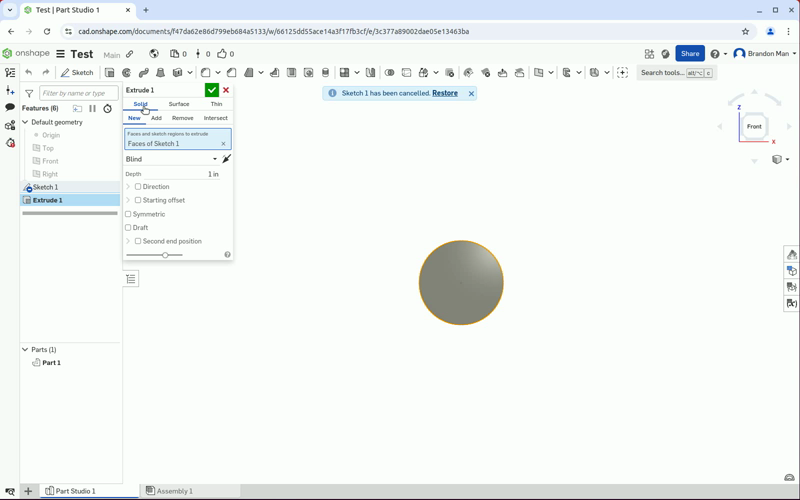
click(143, 106)
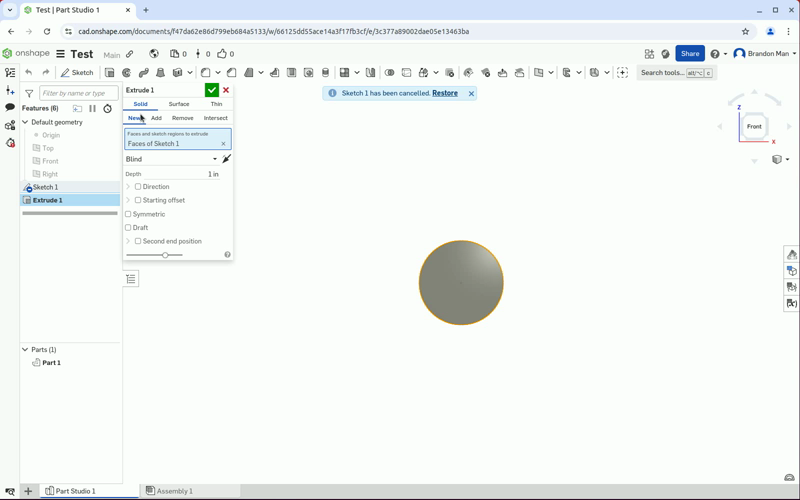
mouse_move(137, 120)
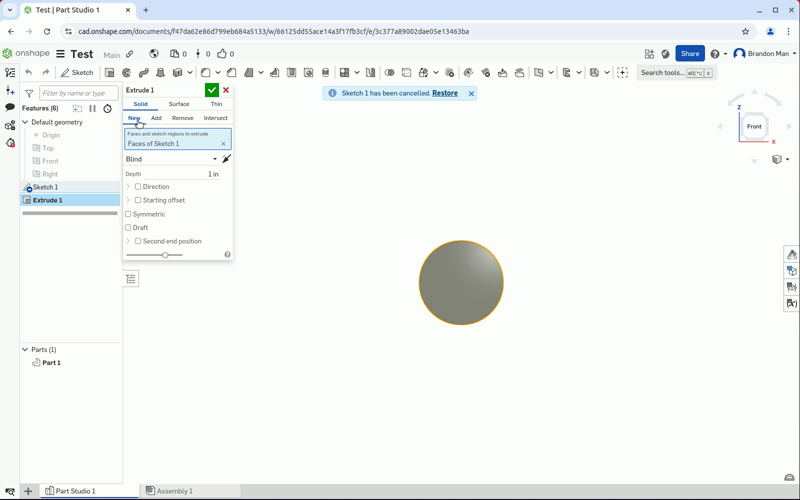
click(137, 120)
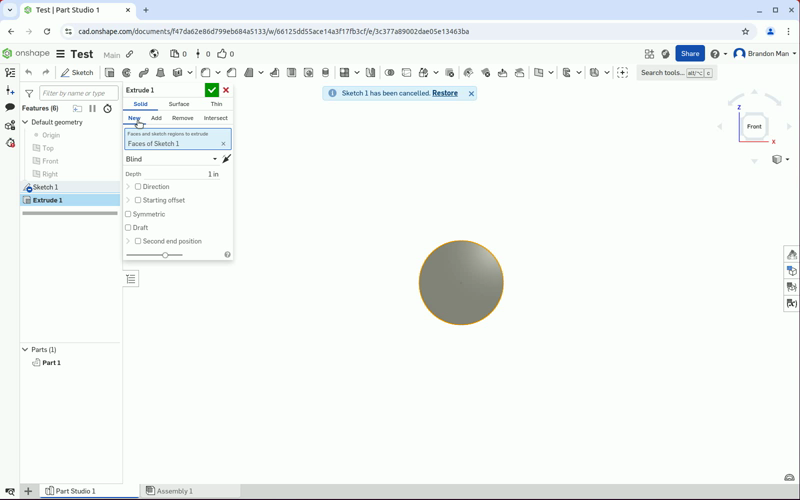
key(tab, 4)
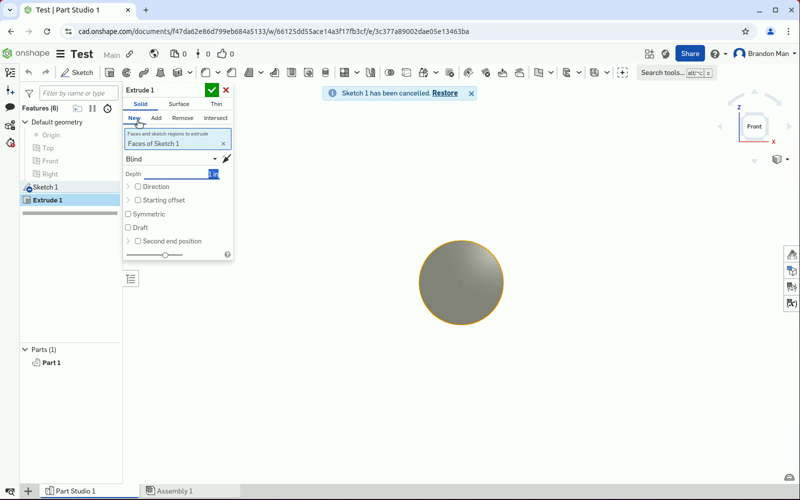
text(23.108)
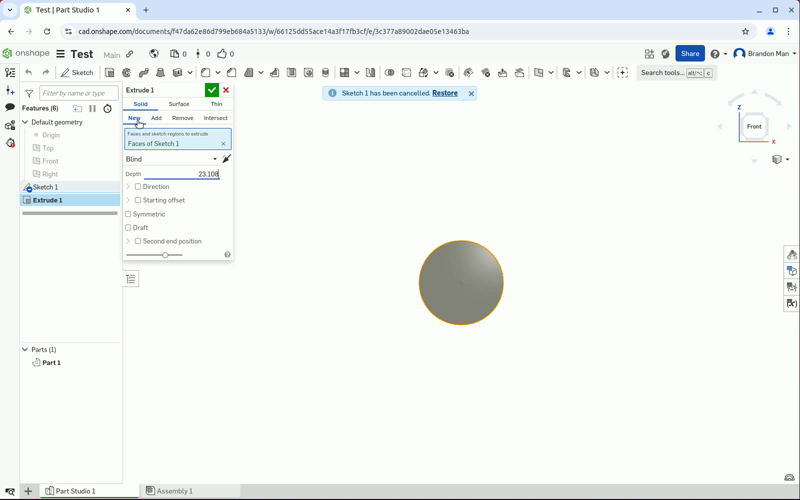
key(enter)
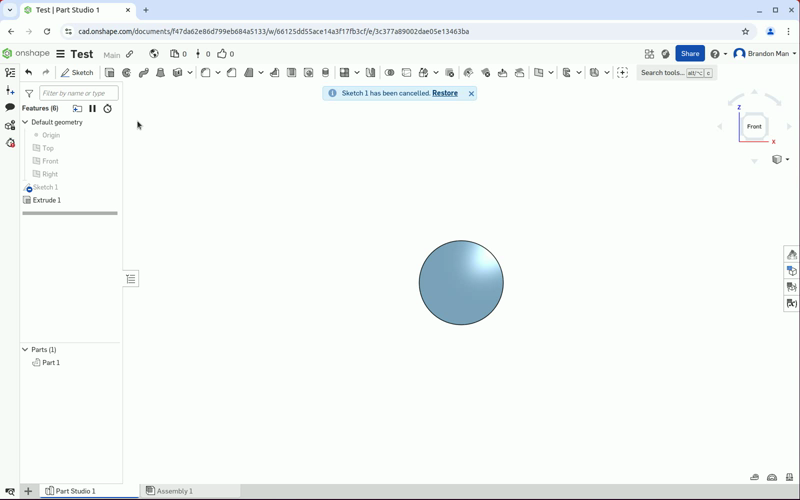
key(shift+h)
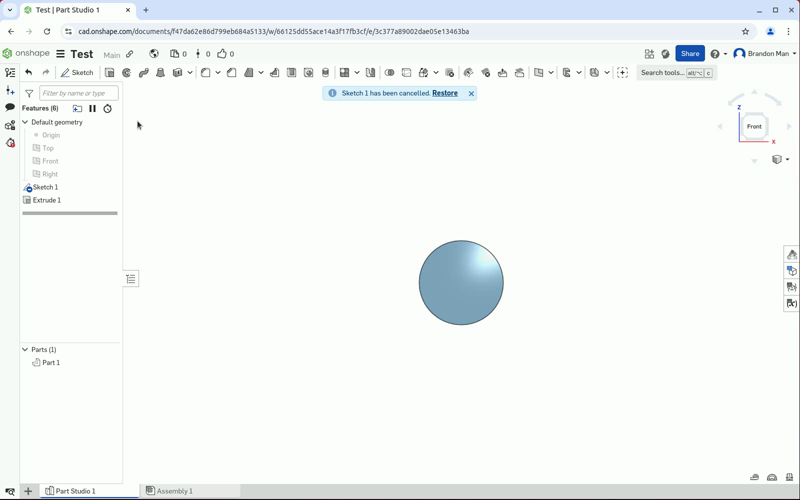
key(shift+h)
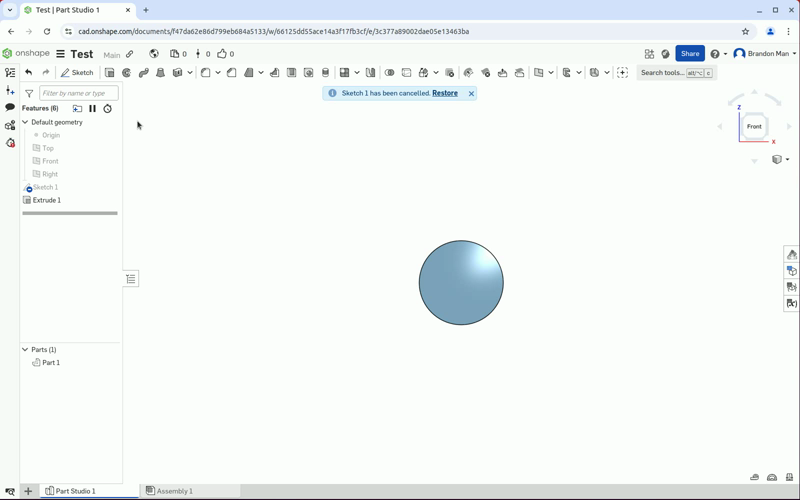
mouse_move(73, 189)
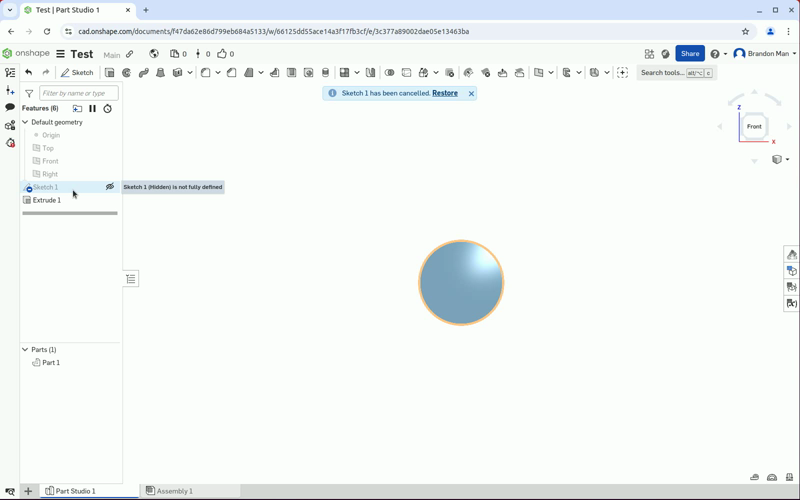
click(73, 189)
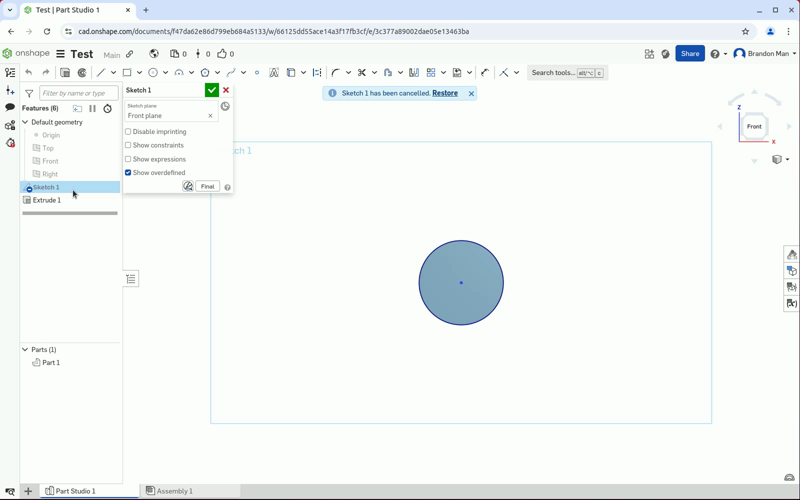
mouse_move(229, 92)
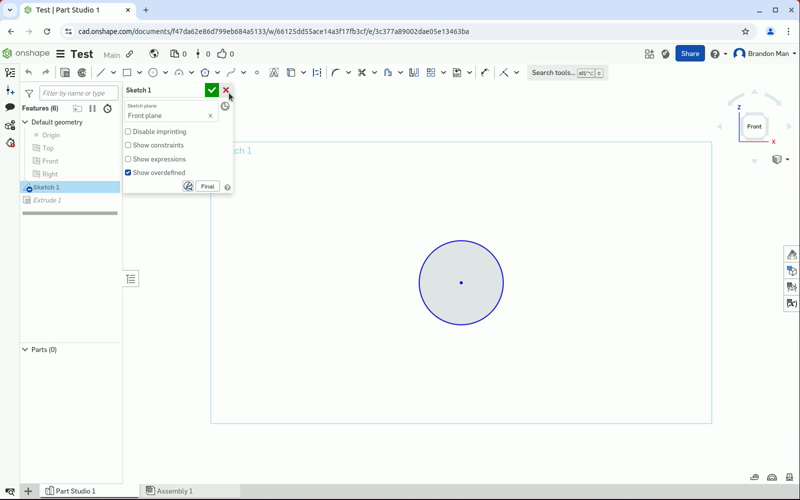
click(229, 92)
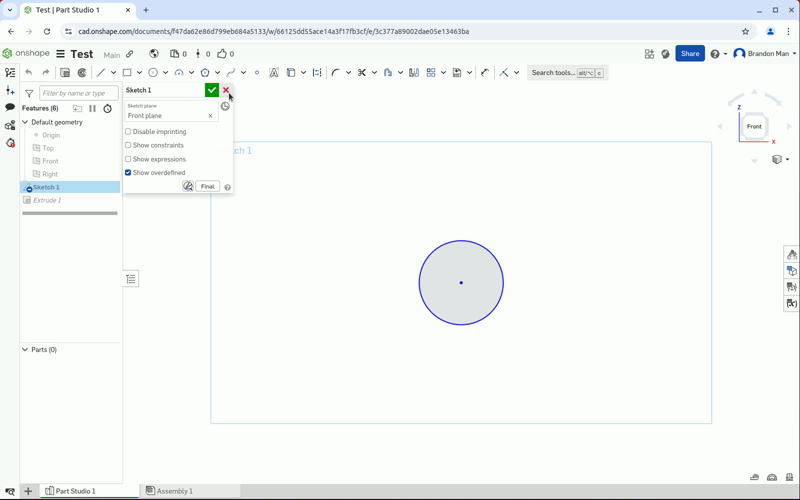
key(shift+s)
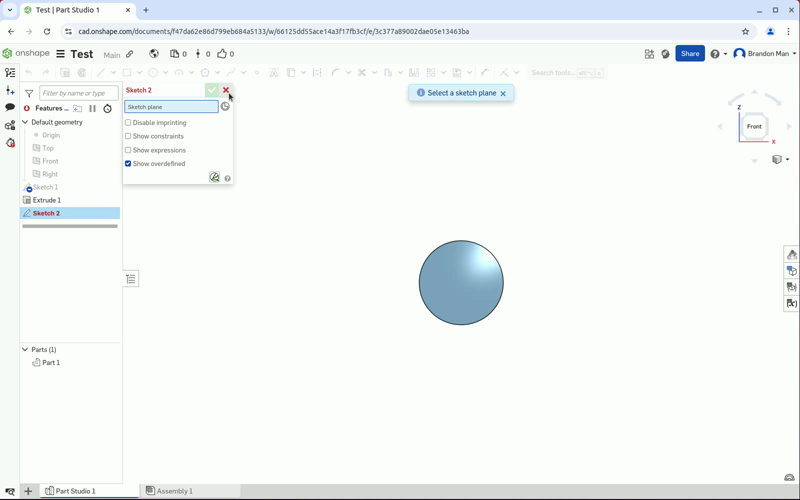
mouse_move(73, 163)
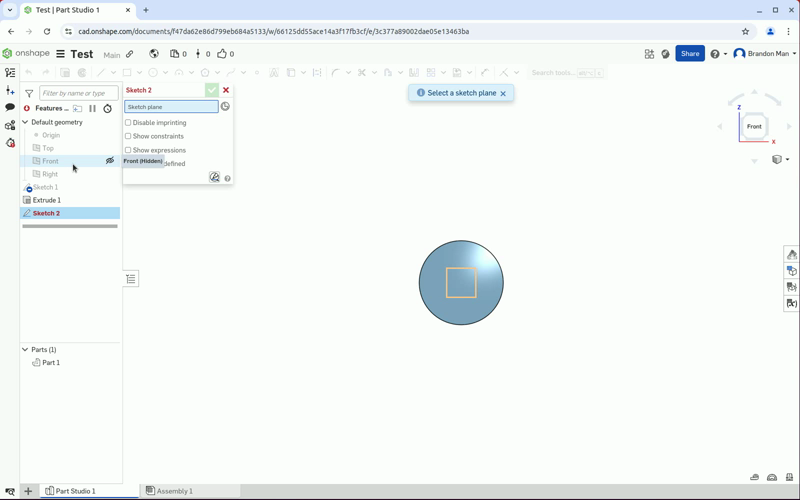
click(73, 163)
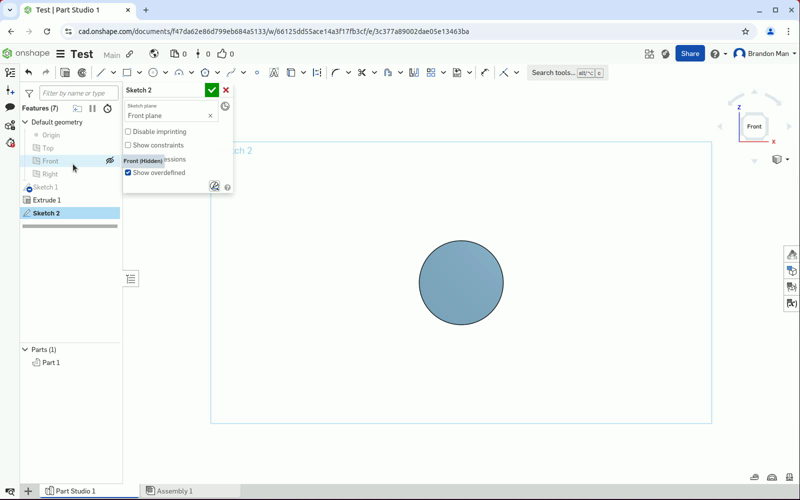
mouse_move(73, 352)
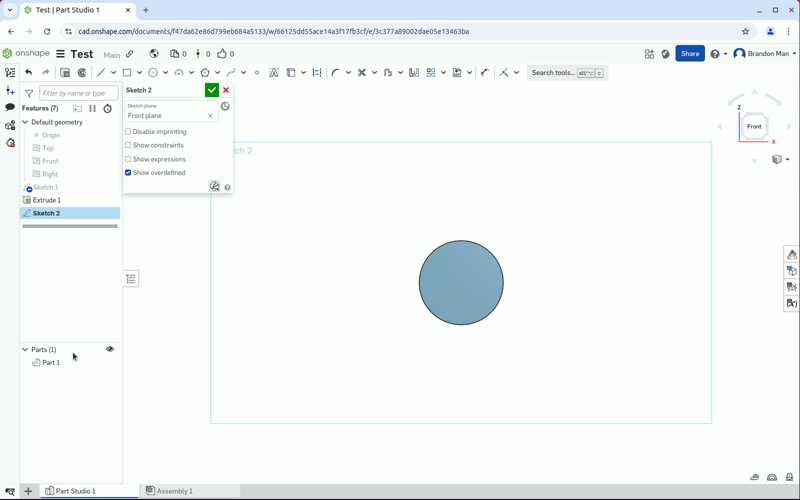
key(y)
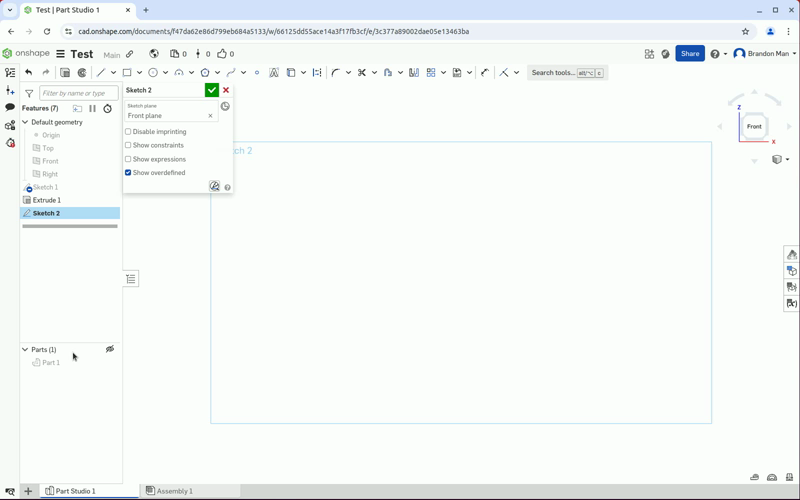
key(c)
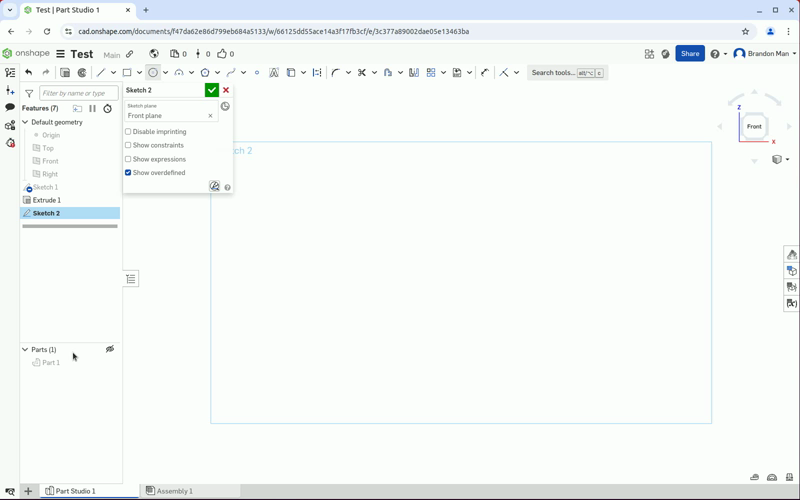
key_down(shift)
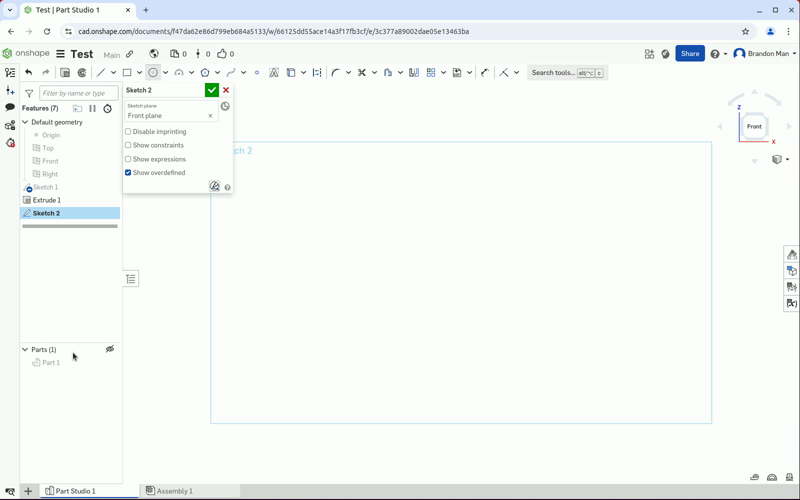
mouse_move(461, 282)
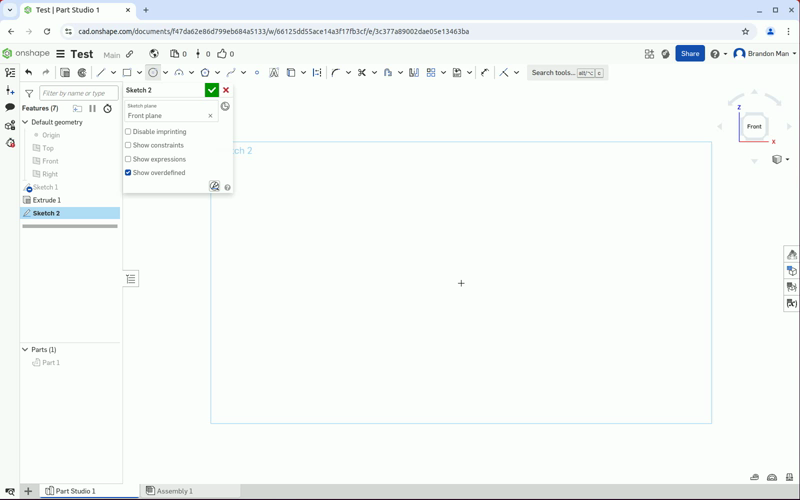
click(461, 282)
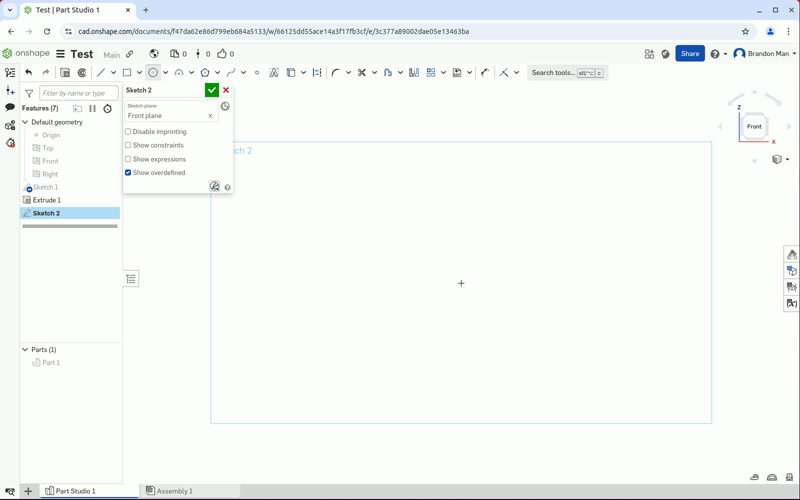
key_up(shift)
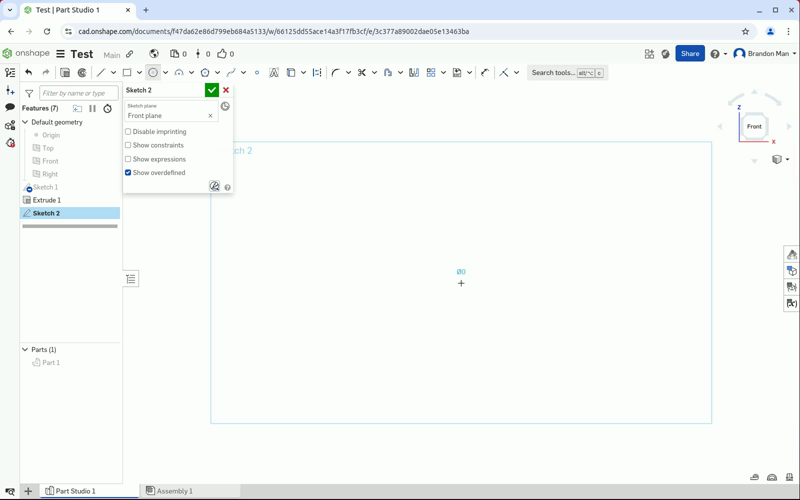
mouse_move(501, 282)
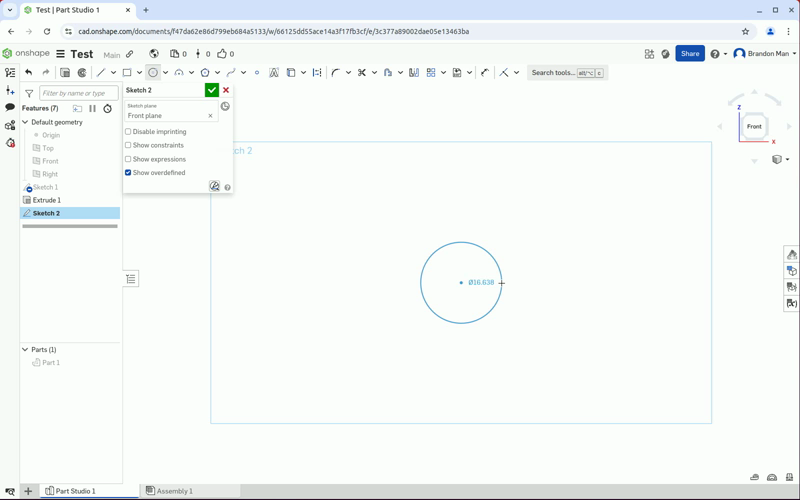
click(501, 282)
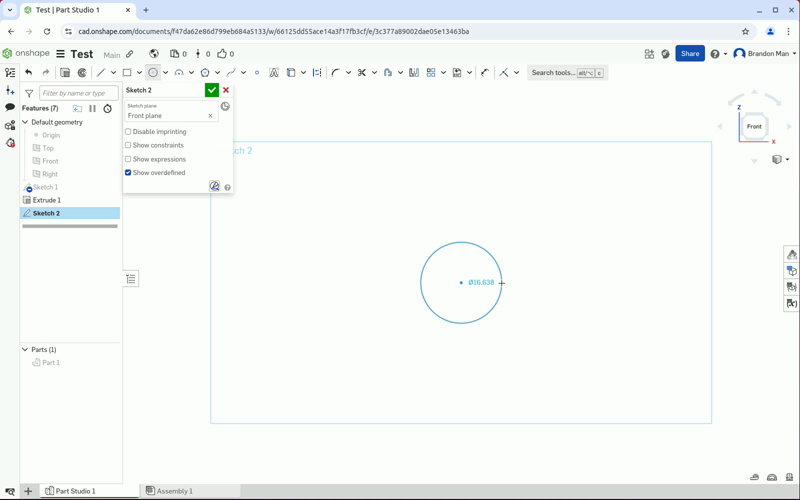
key(esc)
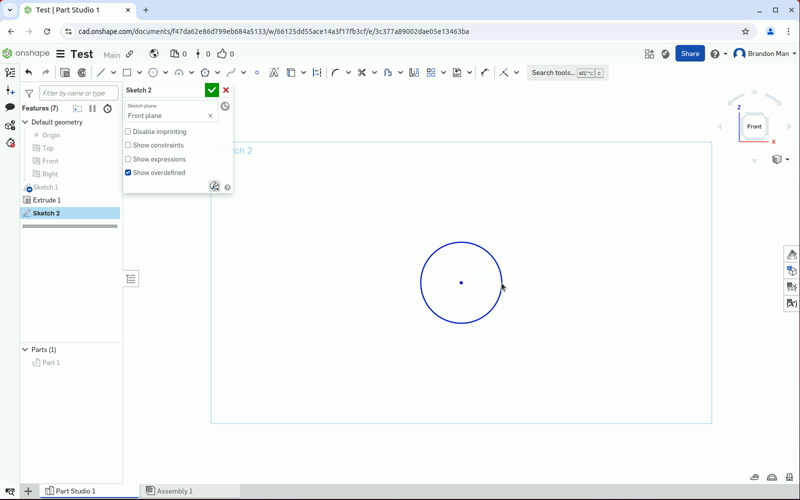
mouse_move(470, 290)
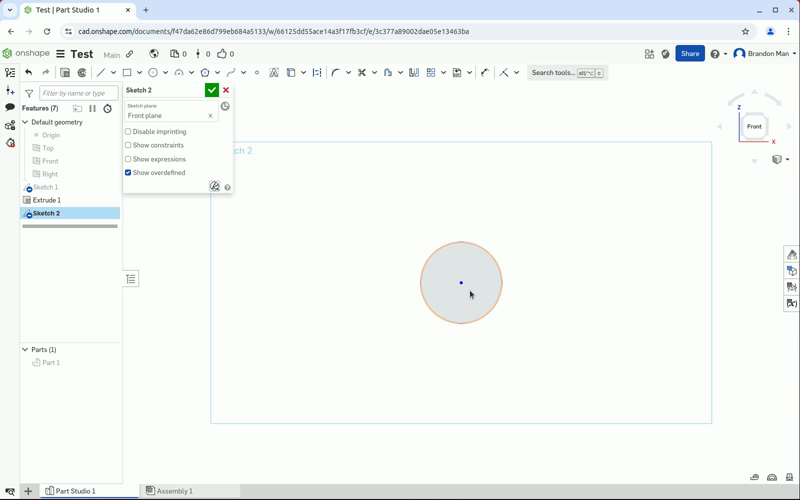
click(470, 290)
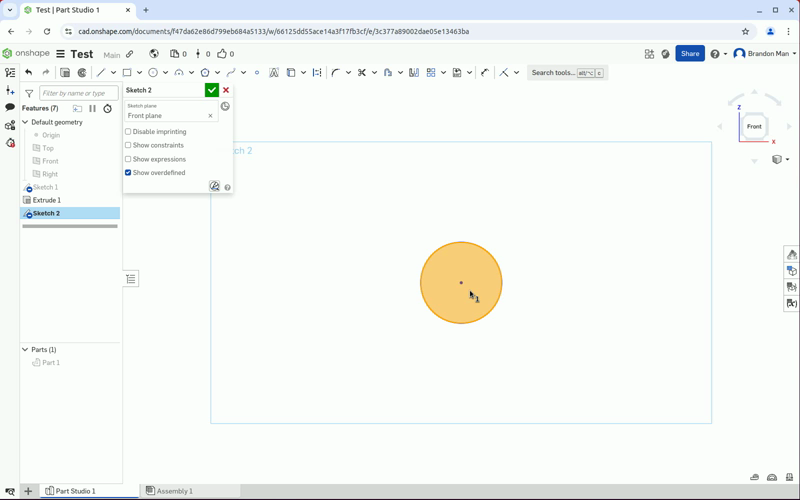
mouse_move(73, 352)
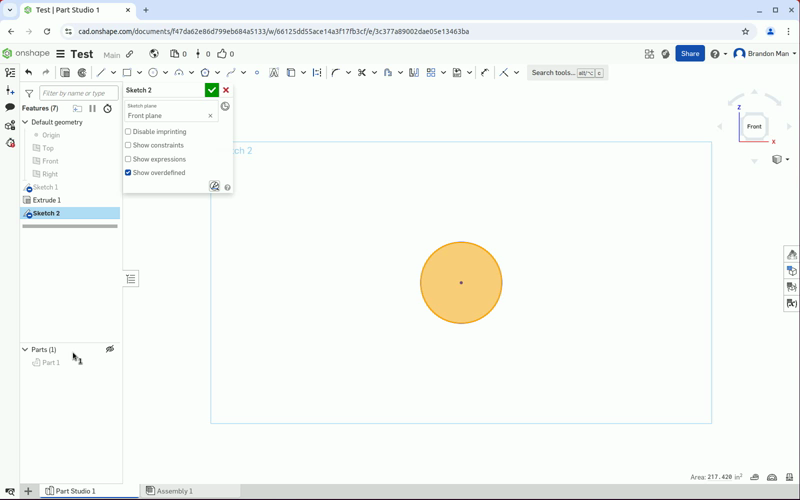
key(shift+y)
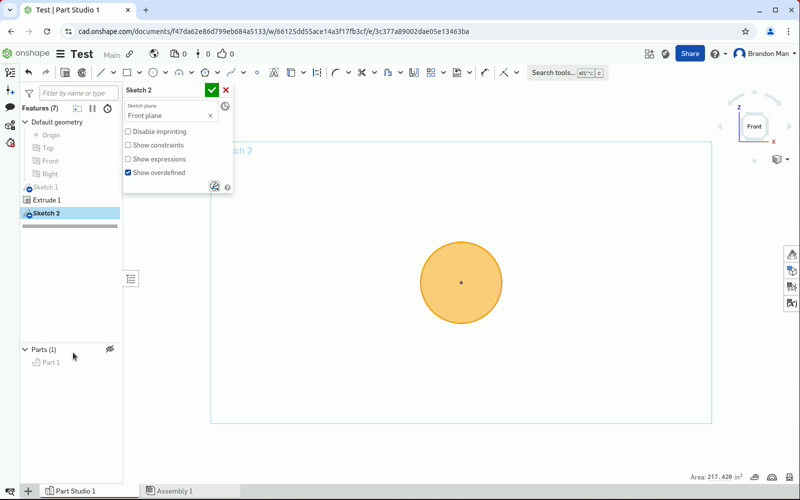
key(shift+e)
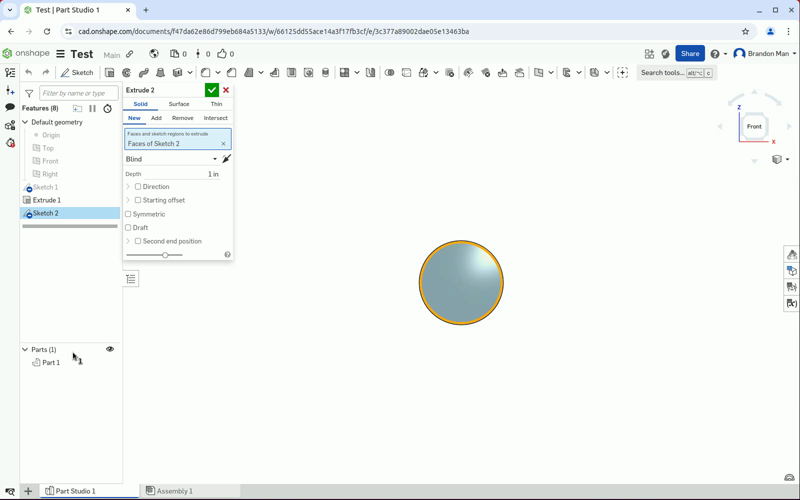
mouse_move(143, 106)
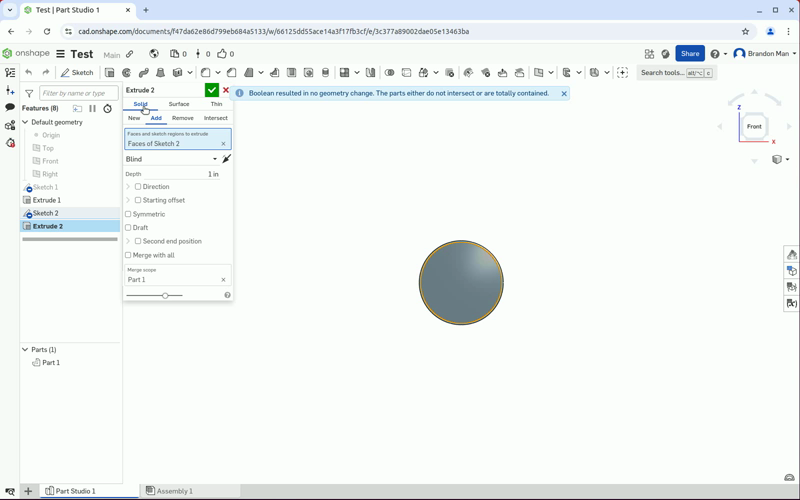
click(143, 106)
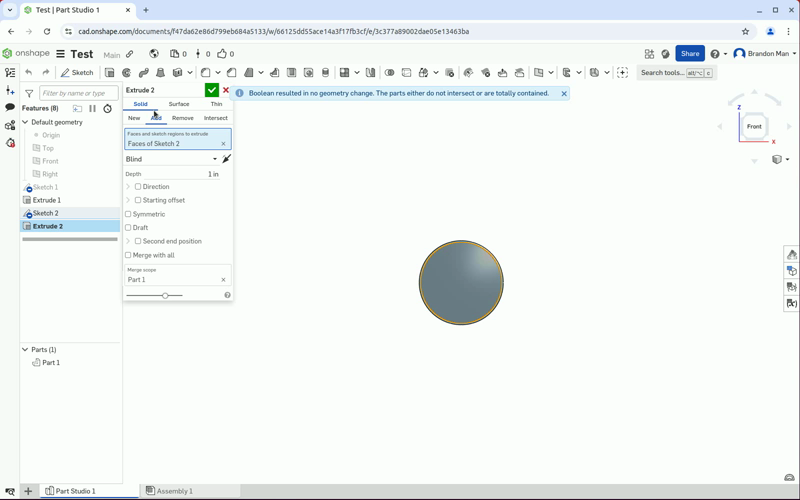
mouse_move(186, 120)
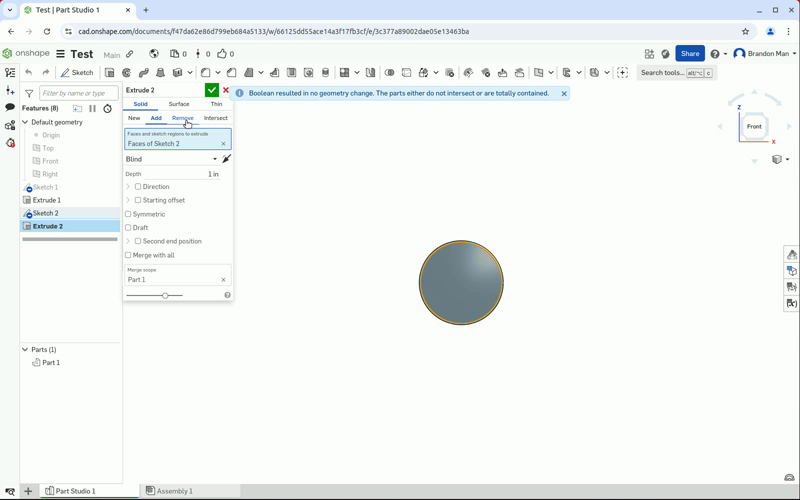
click(186, 120)
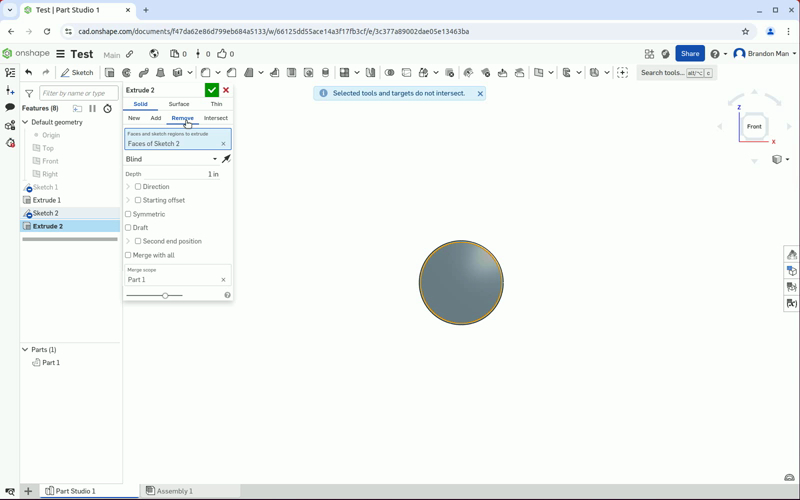
key(tab, 4)
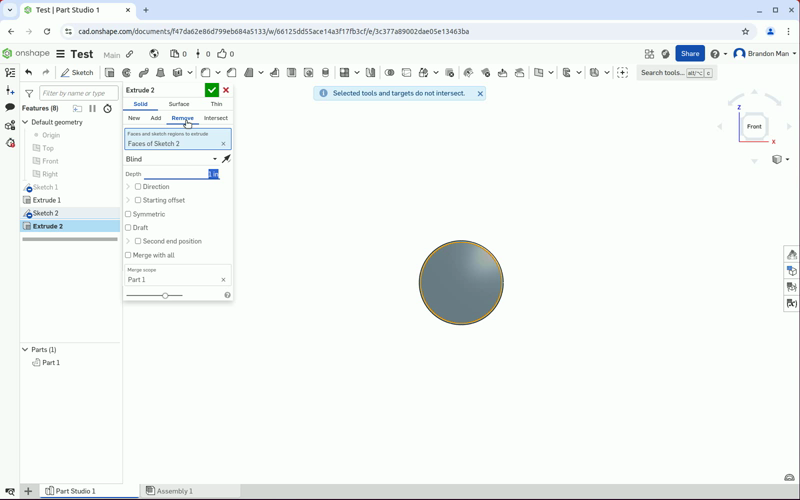
text(-21.664)
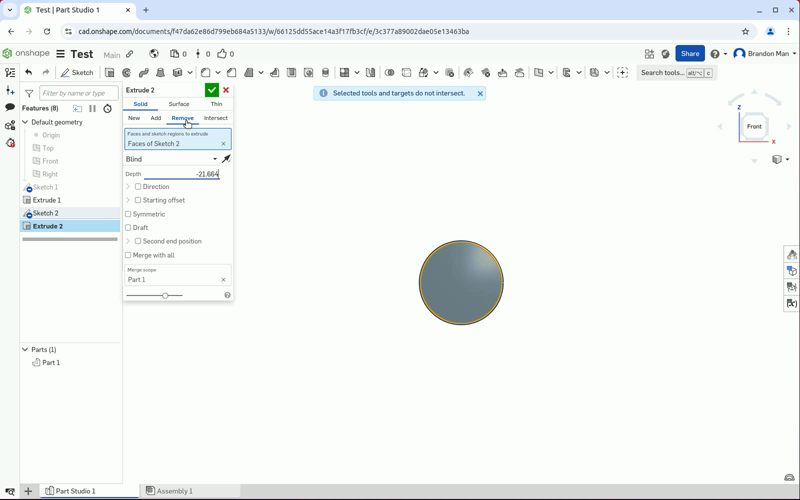
key(tab, 6)
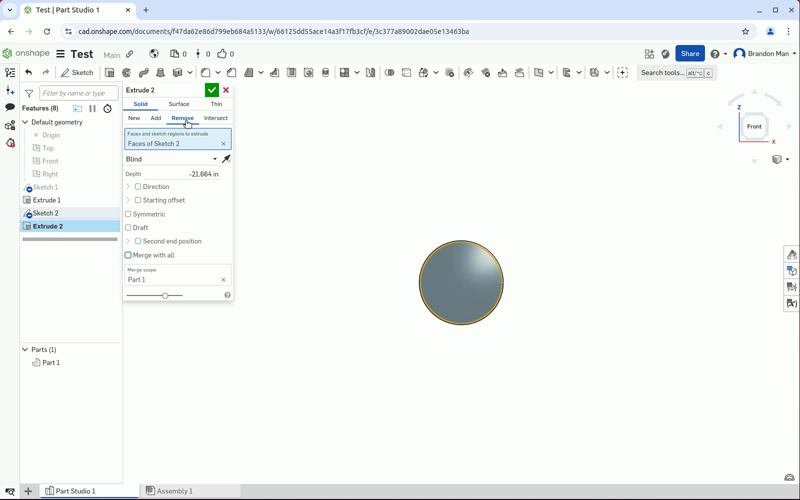
key(space)
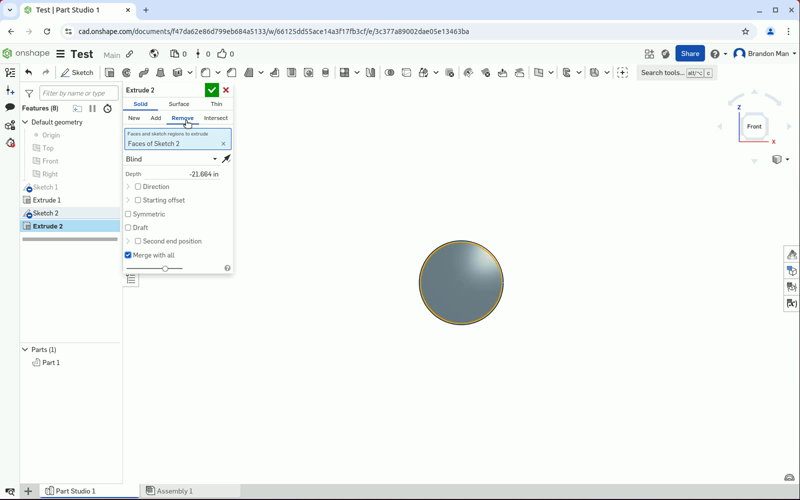
key(enter)
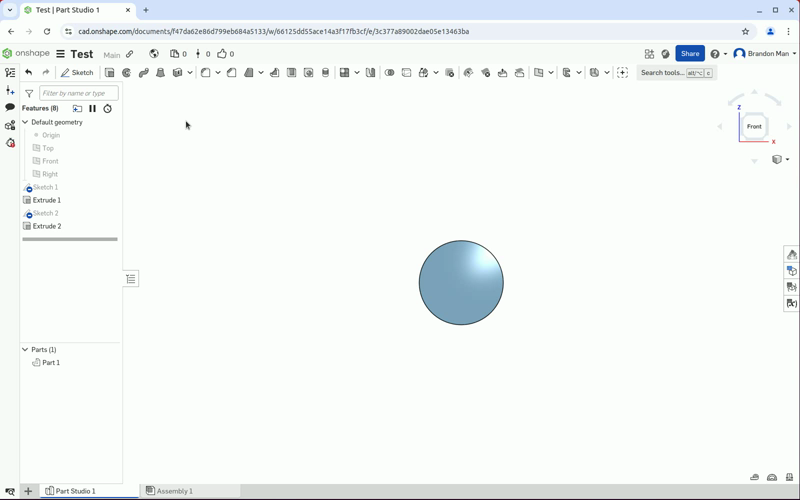
key(shift+h)
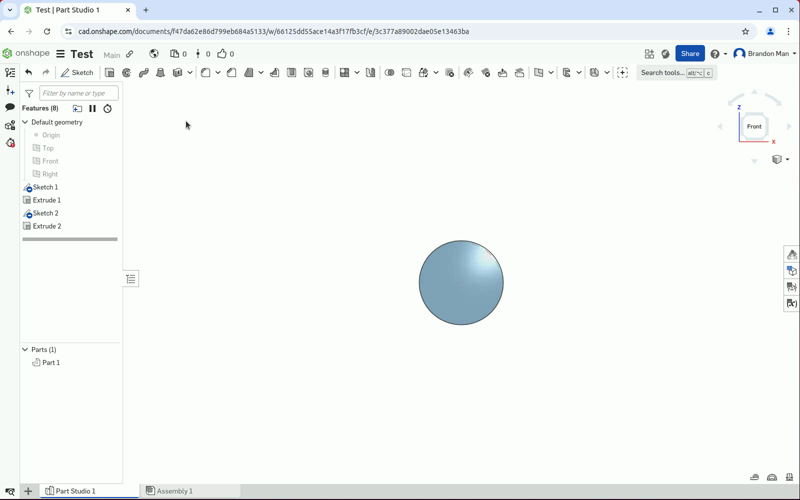
key(shift+h)
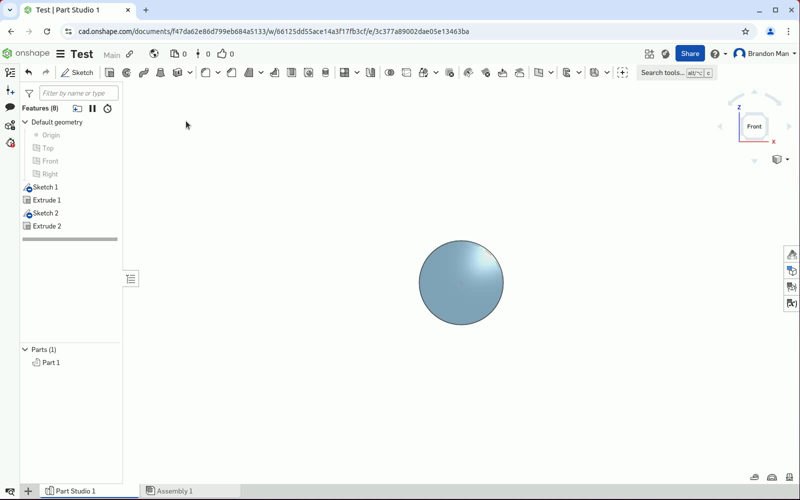
key(shift+7)
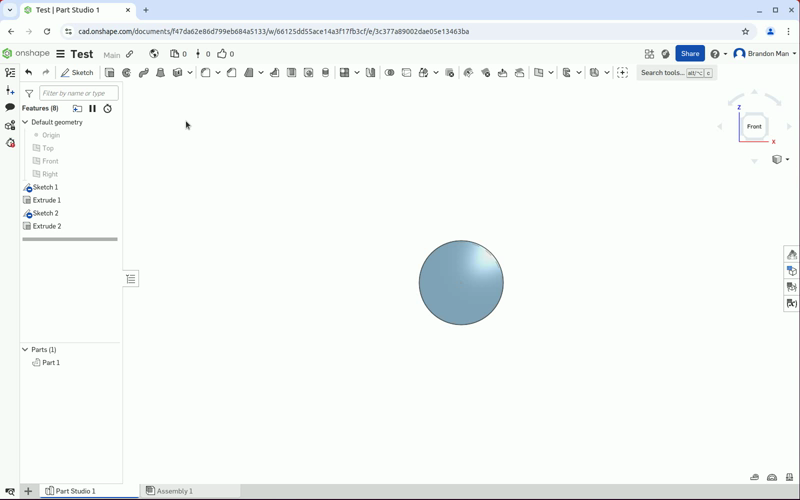
key(left, 2)
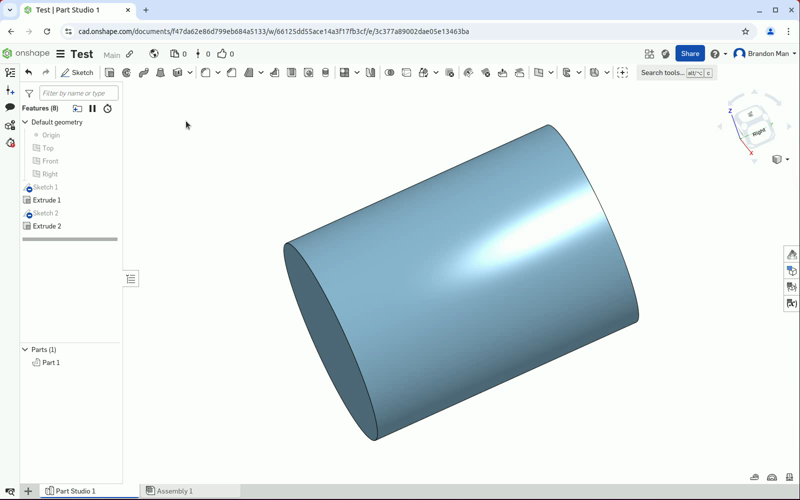
key(down, 2)
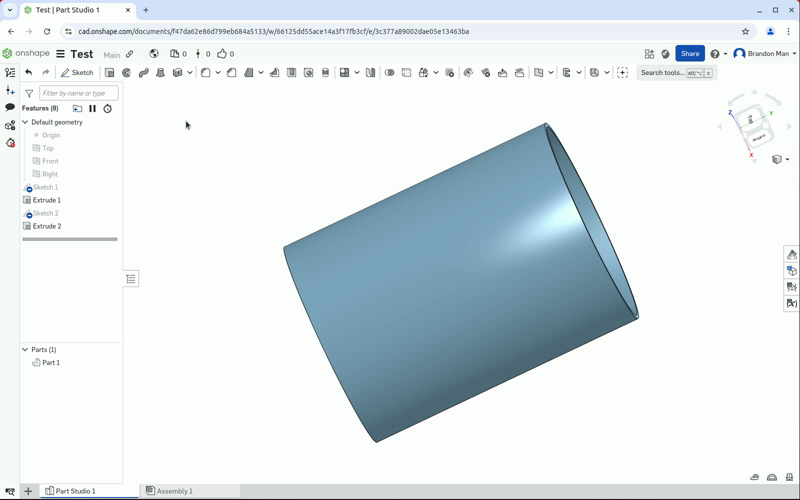
key(up, 2)
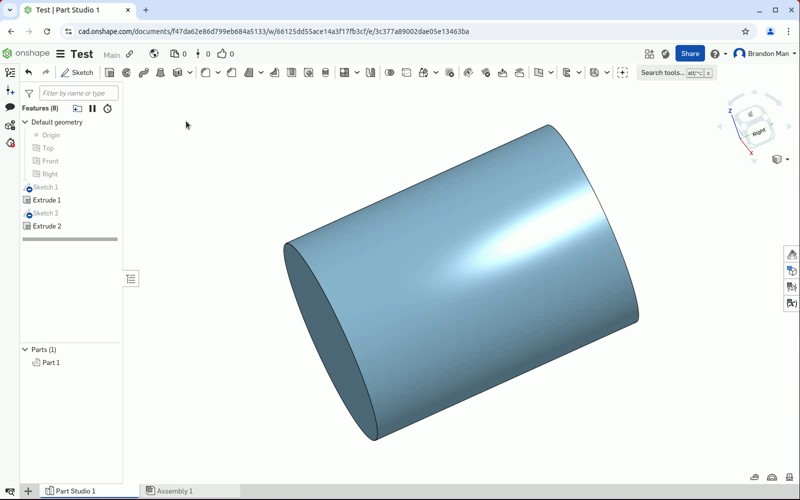
key(right, 2)
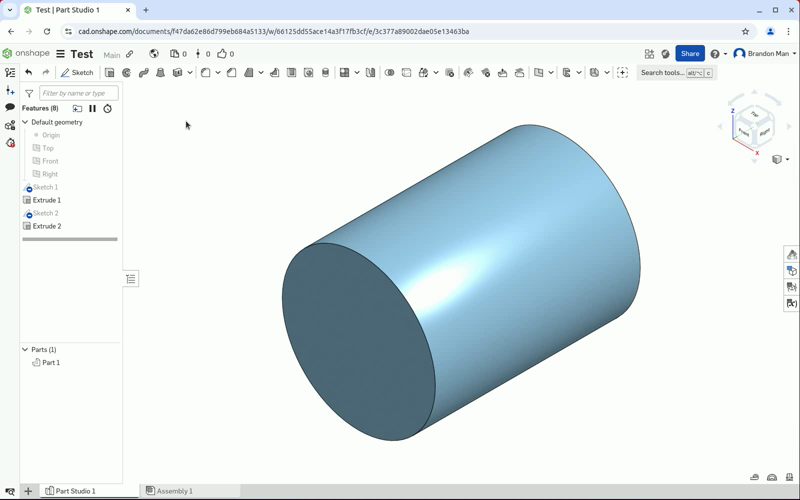
mouse_move(73, 189)
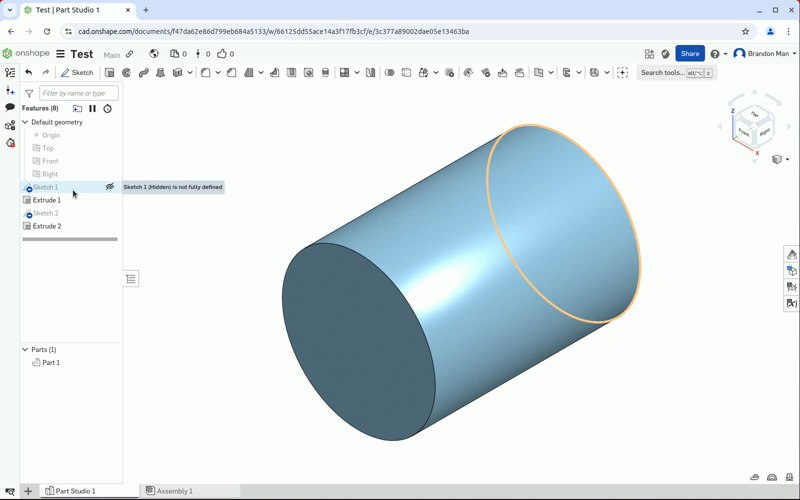
click(73, 189)